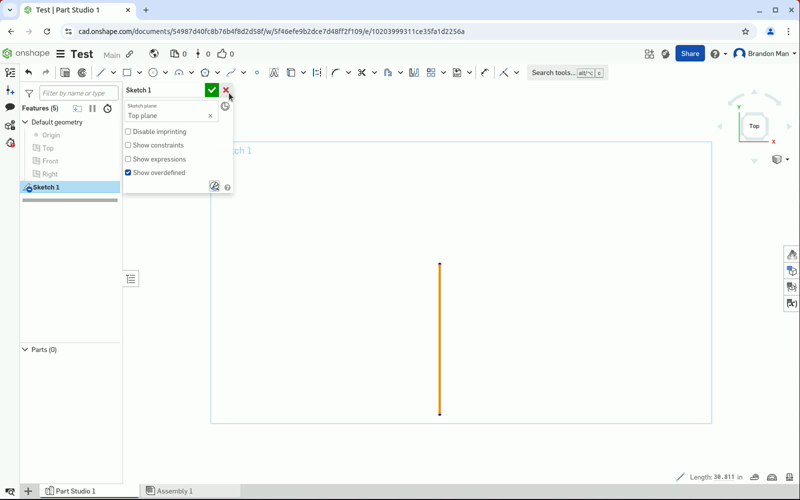
key(shift+h)
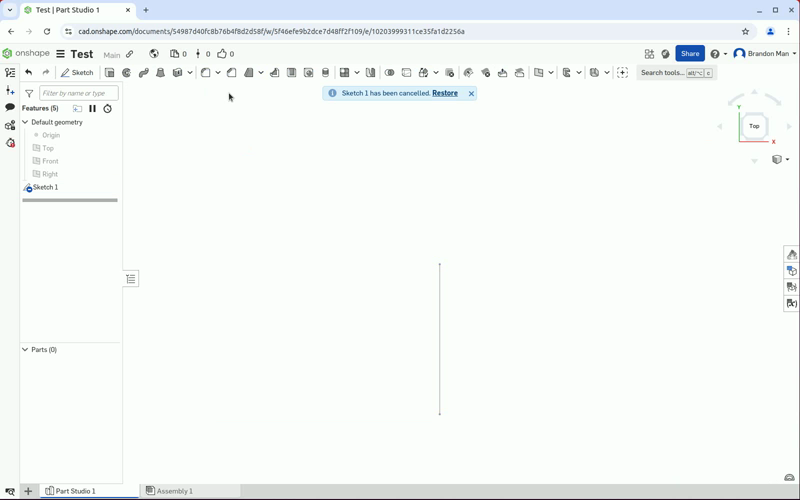
key(shift+s)
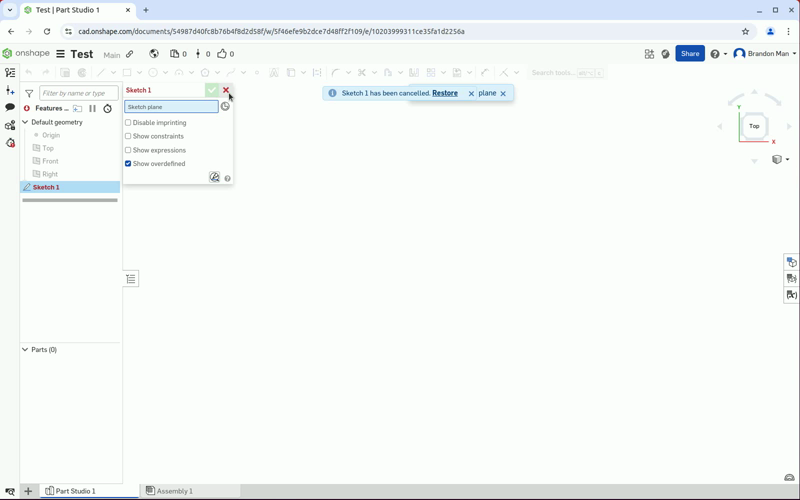
mouse_move(73, 150)
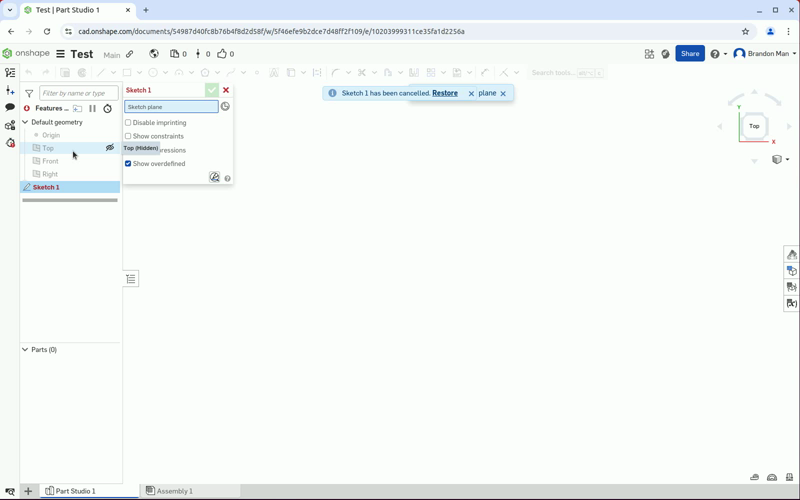
click(73, 150)
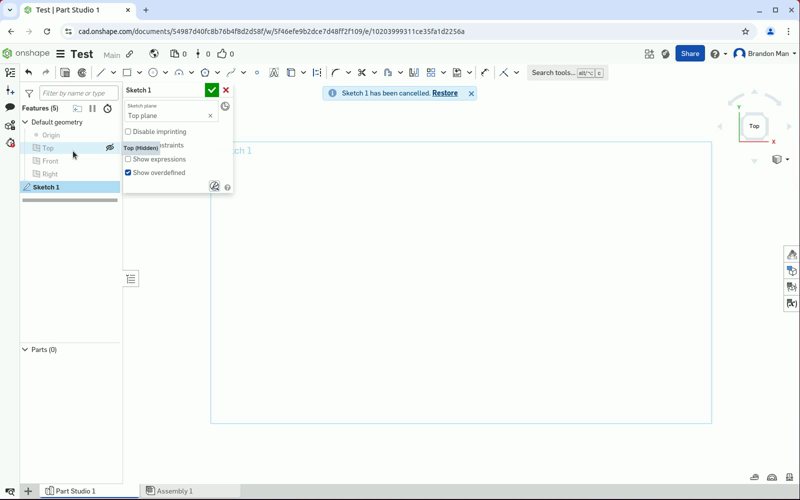
mouse_move(73, 352)
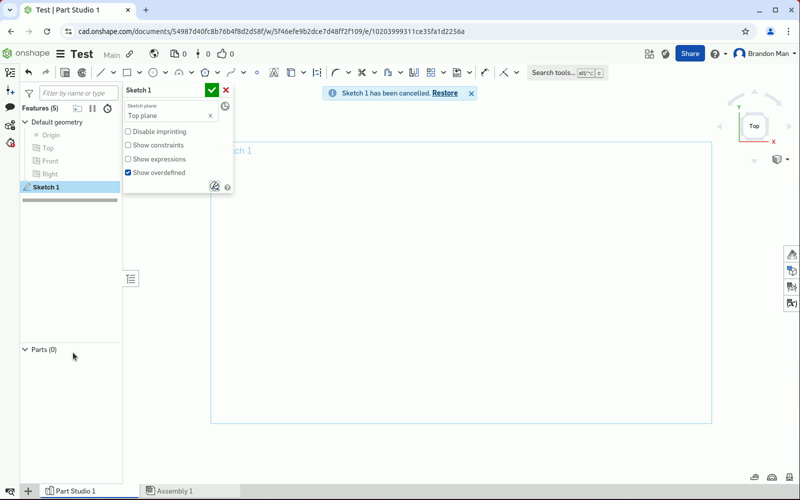
key(y)
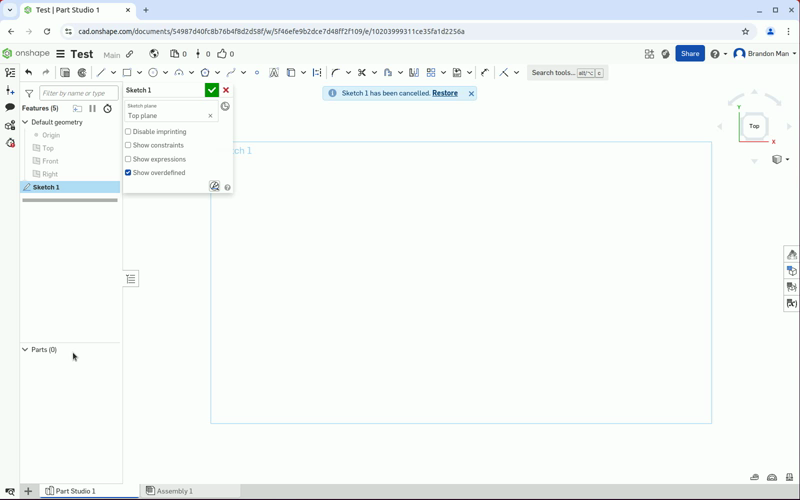
key(c)
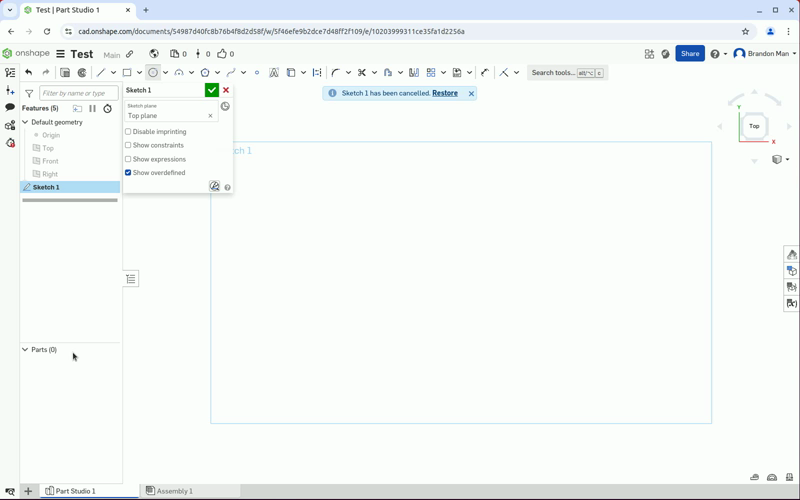
key_down(shift)
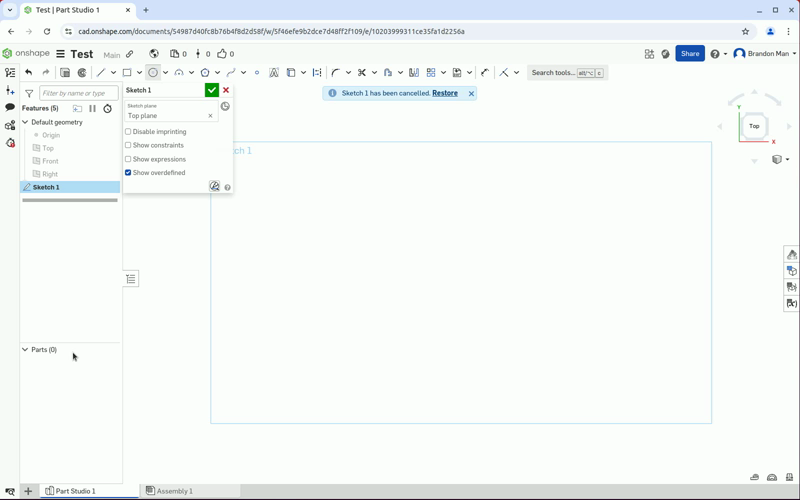
mouse_move(461, 282)
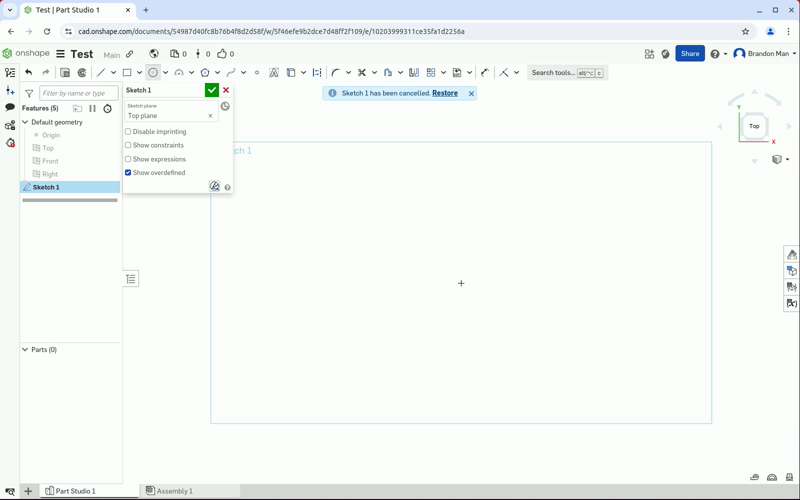
click(461, 282)
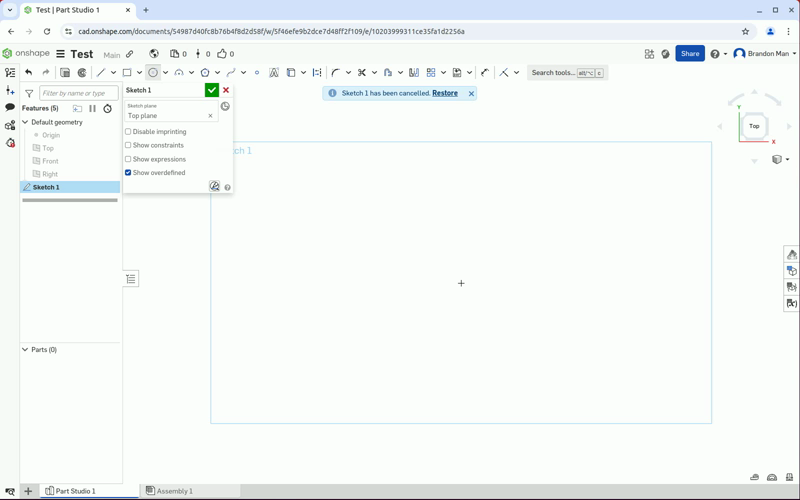
key_up(shift)
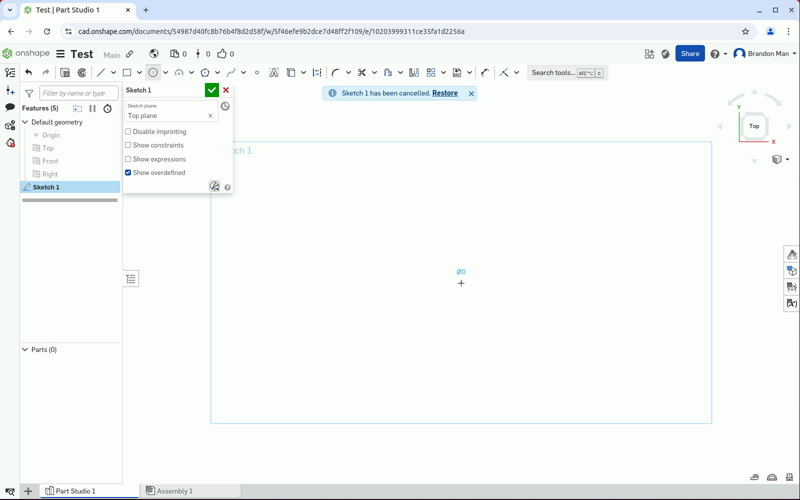
mouse_move(494, 282)
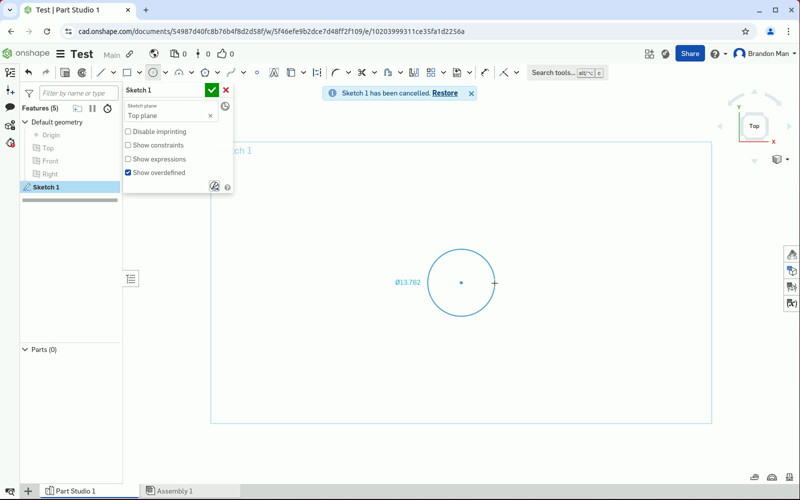
click(494, 282)
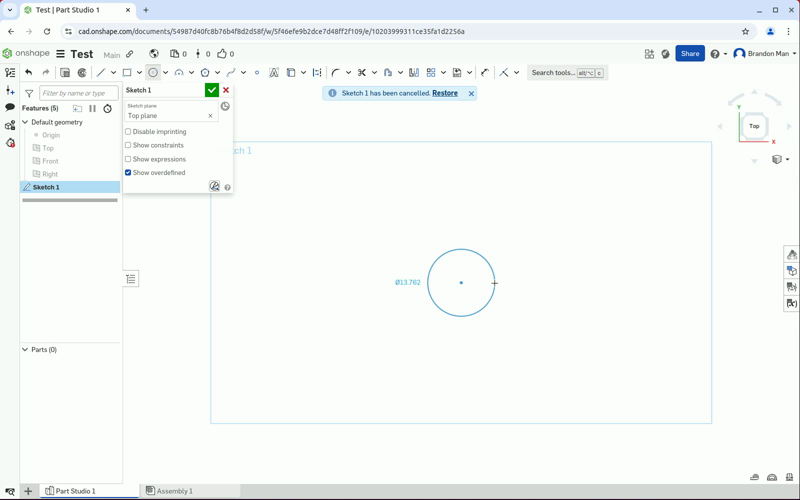
key(esc)
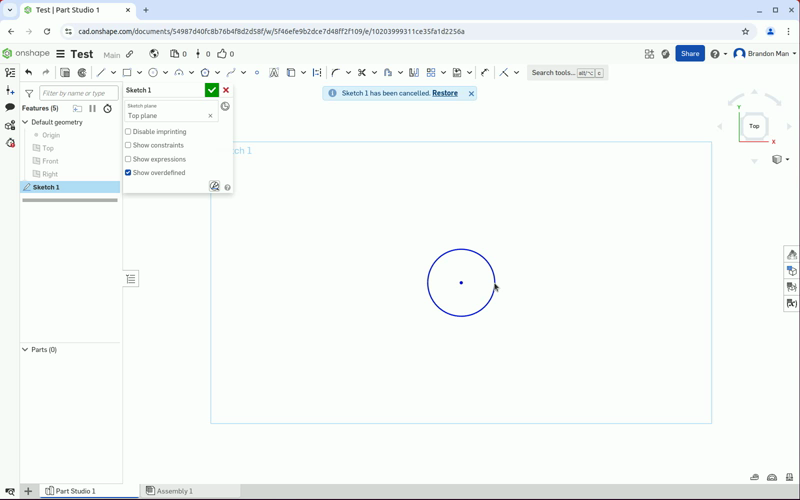
mouse_move(477, 259)
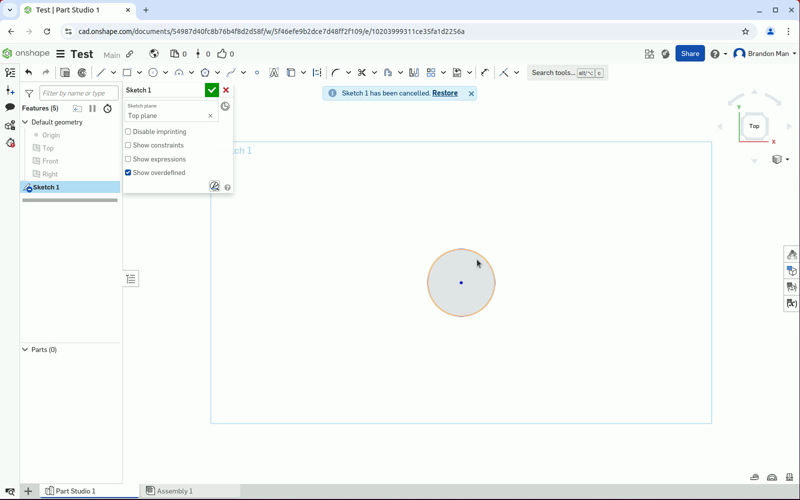
click(477, 259)
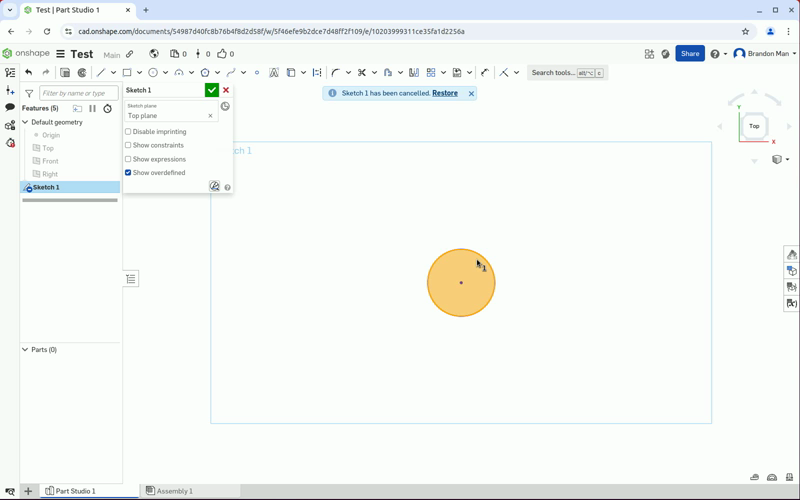
mouse_move(73, 352)
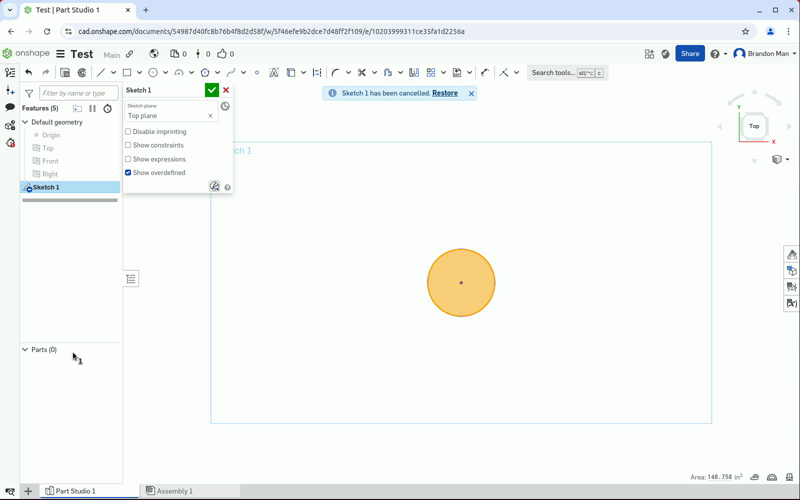
key(shift+y)
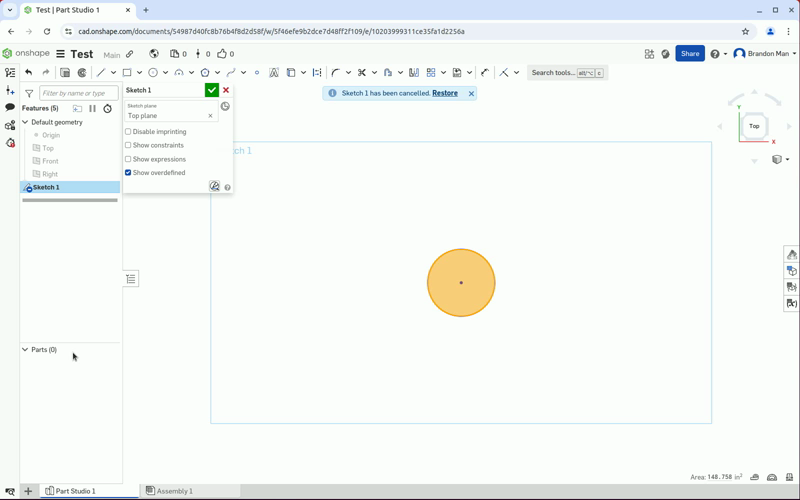
key(shift+e)
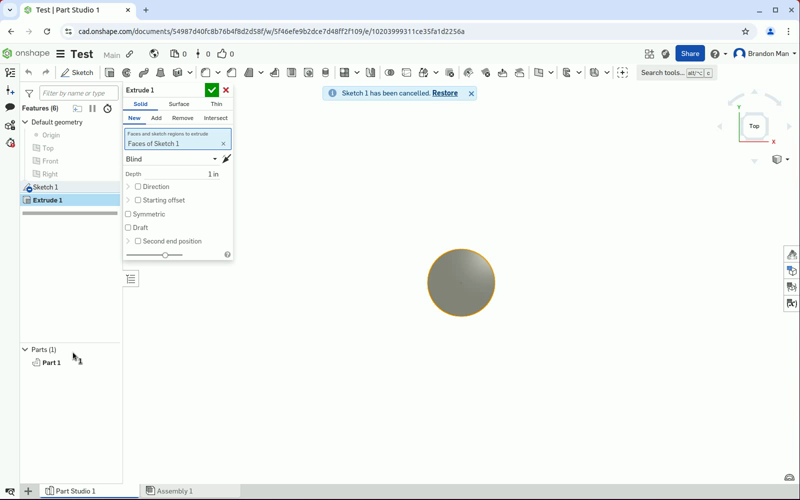
mouse_move(143, 106)
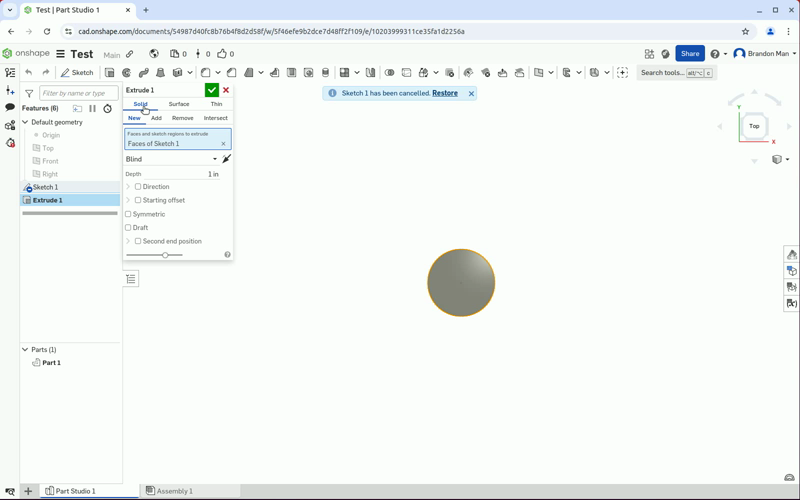
click(143, 106)
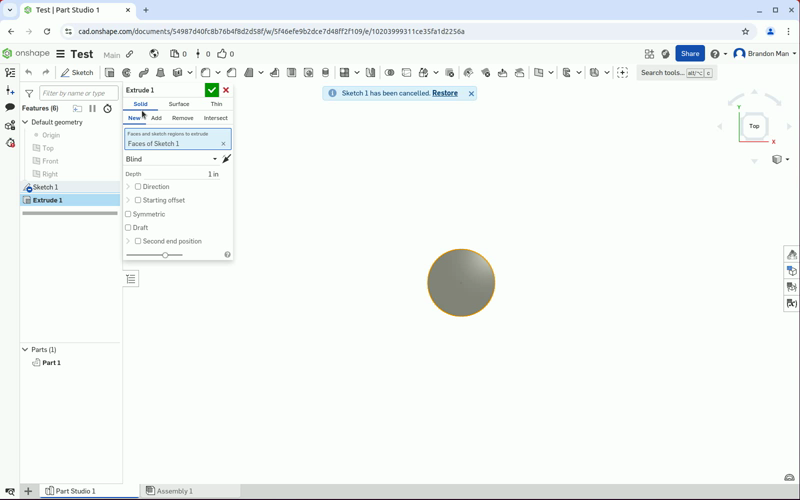
mouse_move(137, 120)
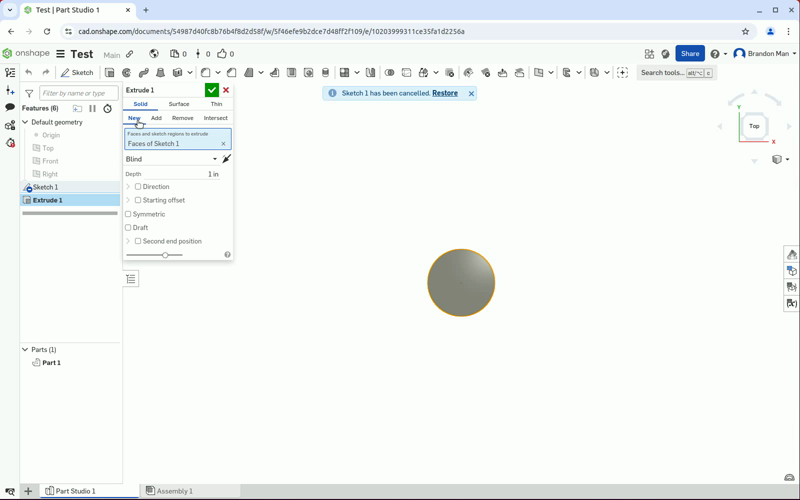
click(137, 120)
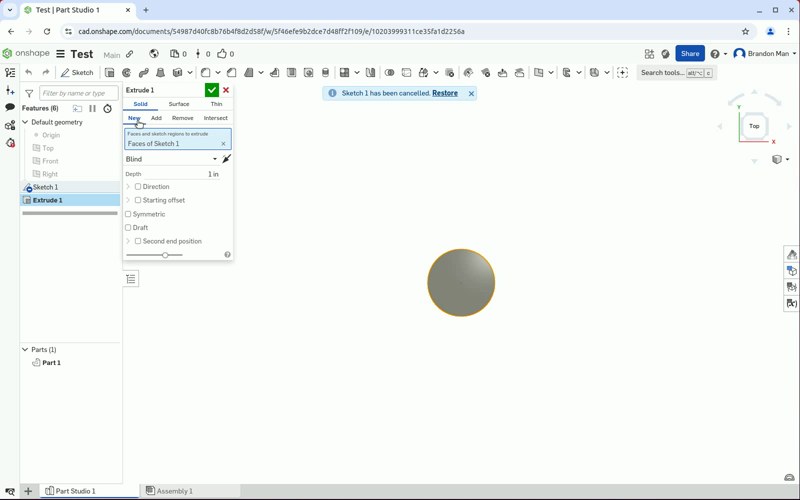
key(tab, 4)
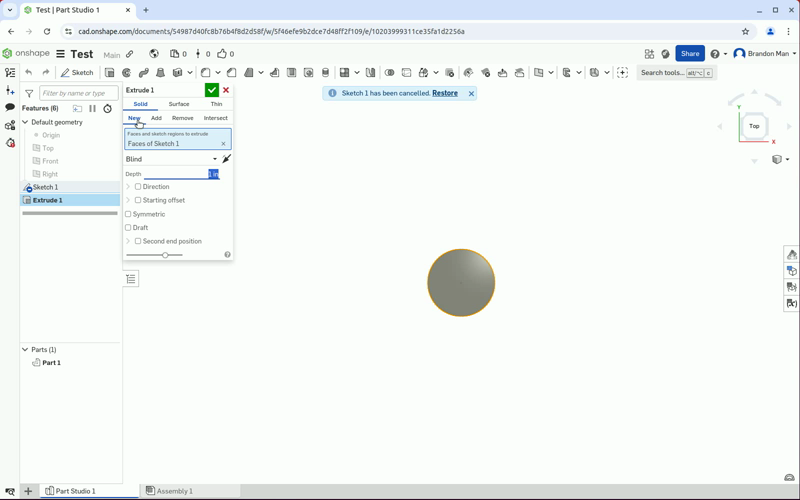
text(21.664)
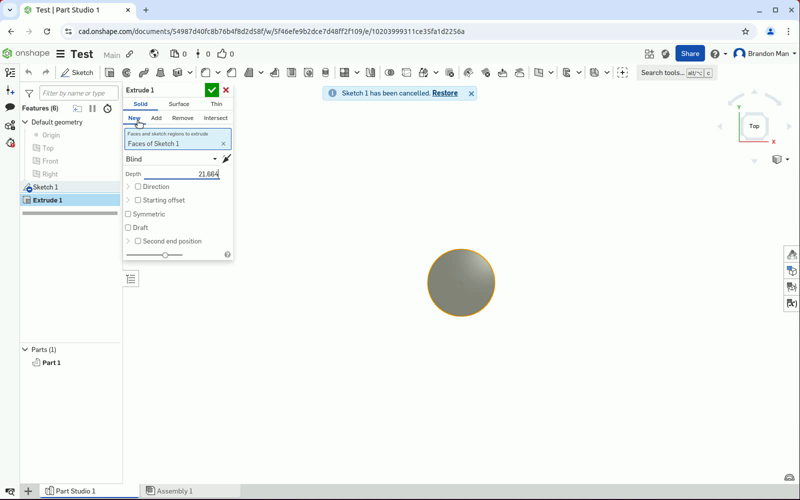
key(enter)
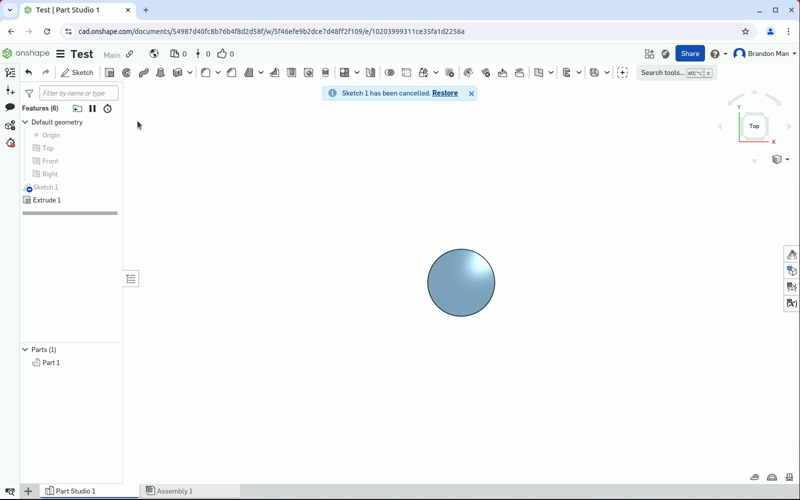
key(shift+h)
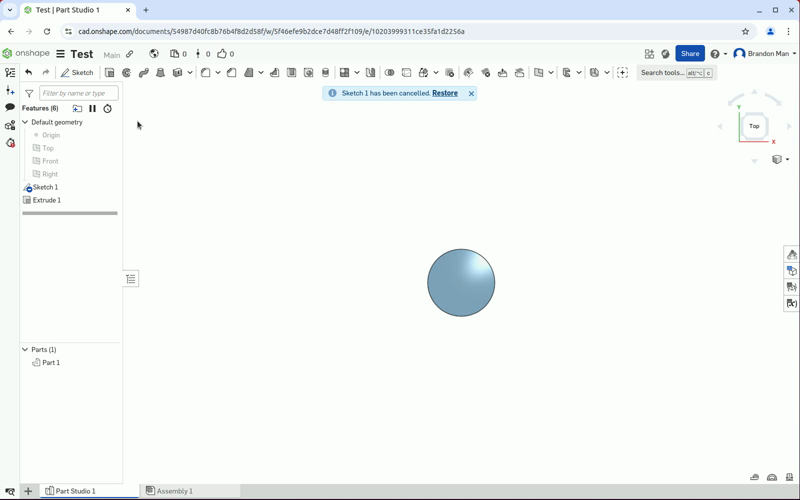
key(shift+h)
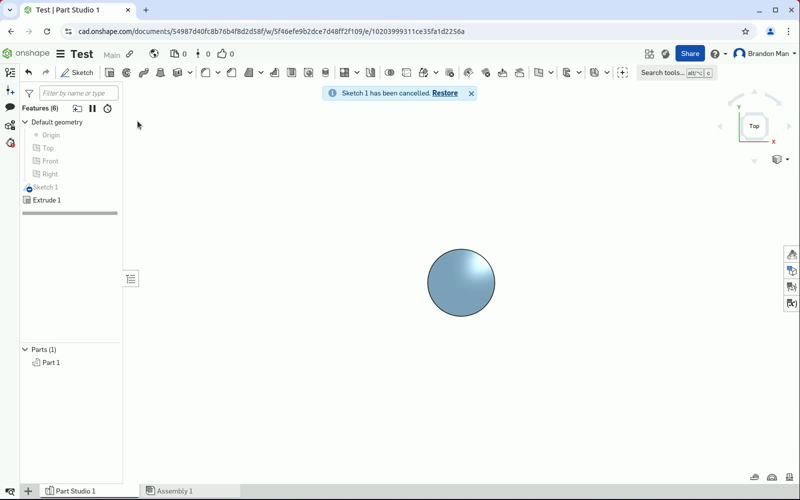
mouse_move(73, 189)
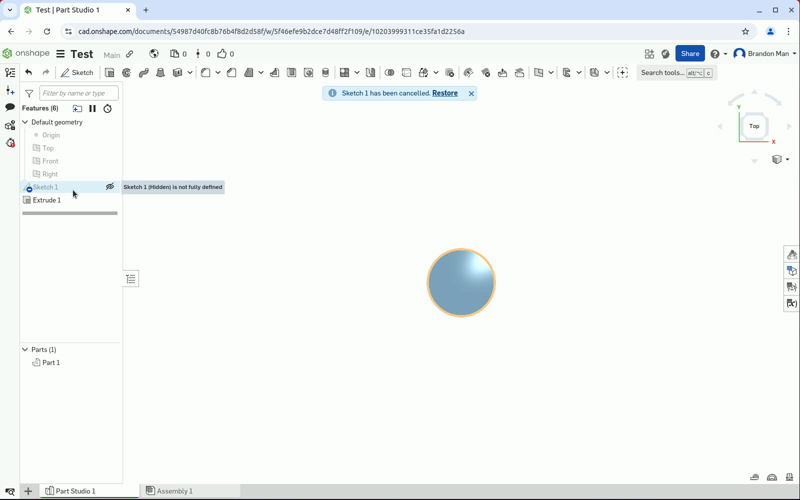
click(73, 189)
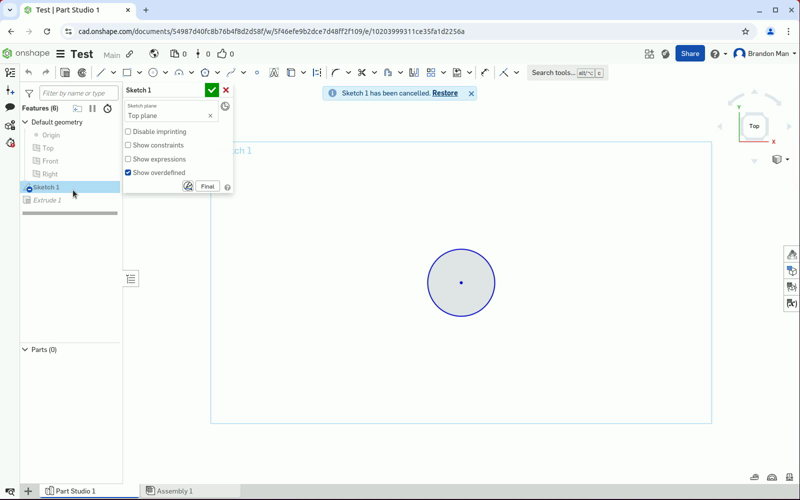
mouse_move(229, 92)
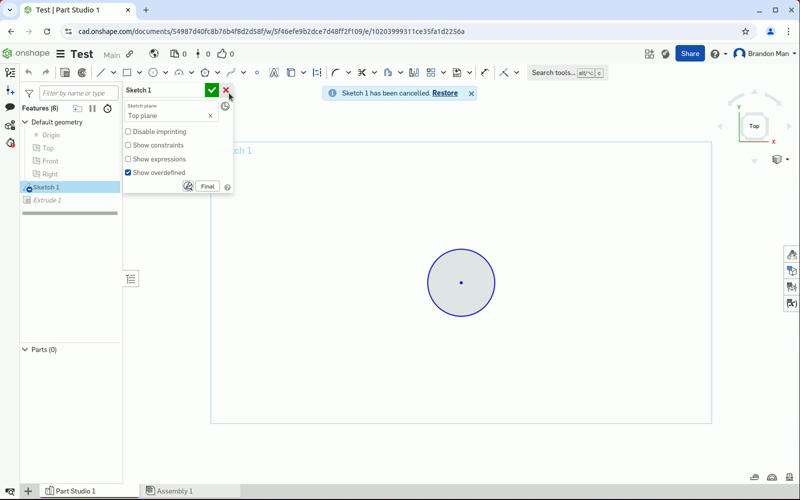
click(229, 92)
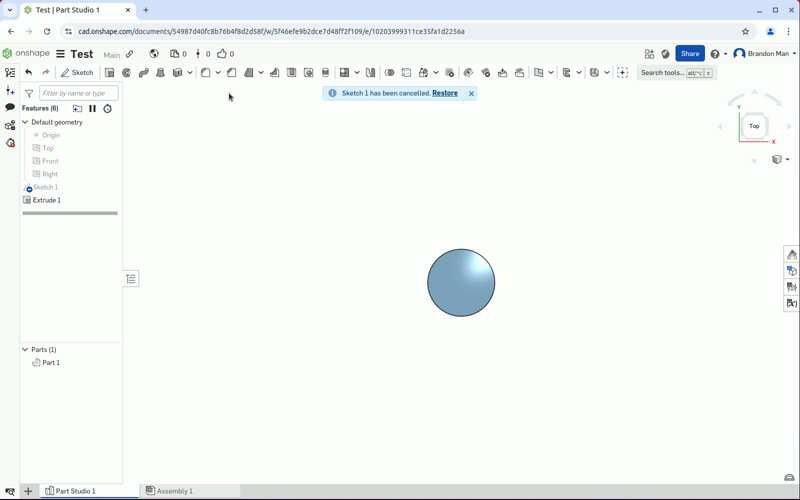
mouse_move(541, 75)
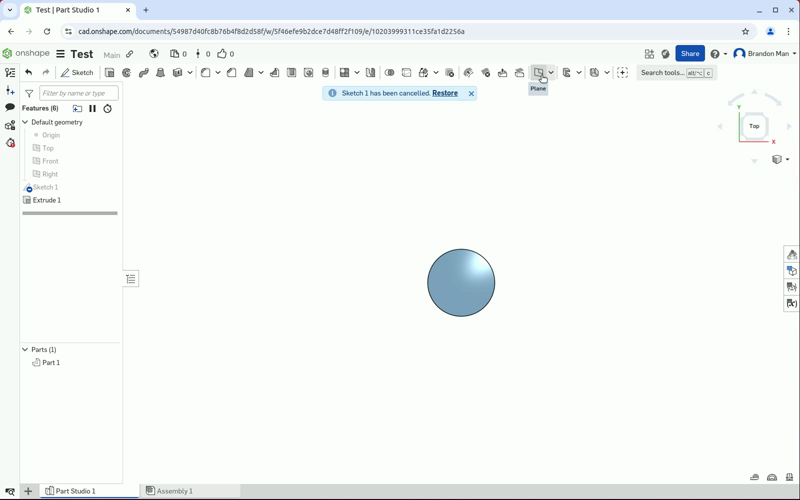
click(541, 75)
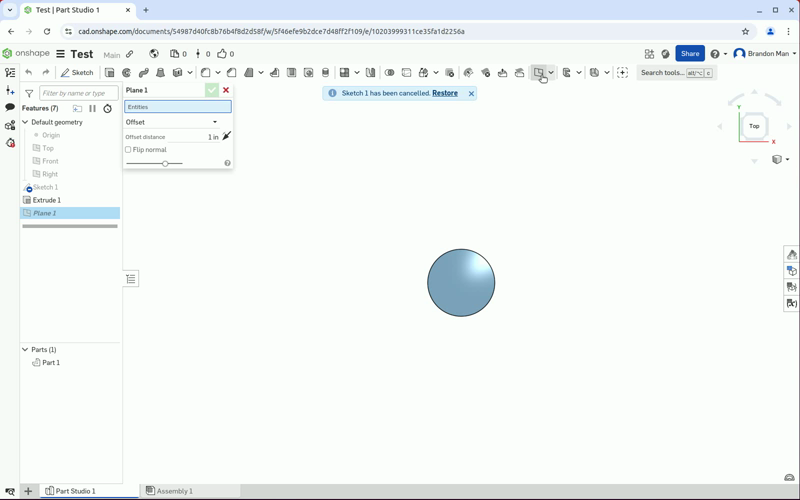
mouse_move(73, 150)
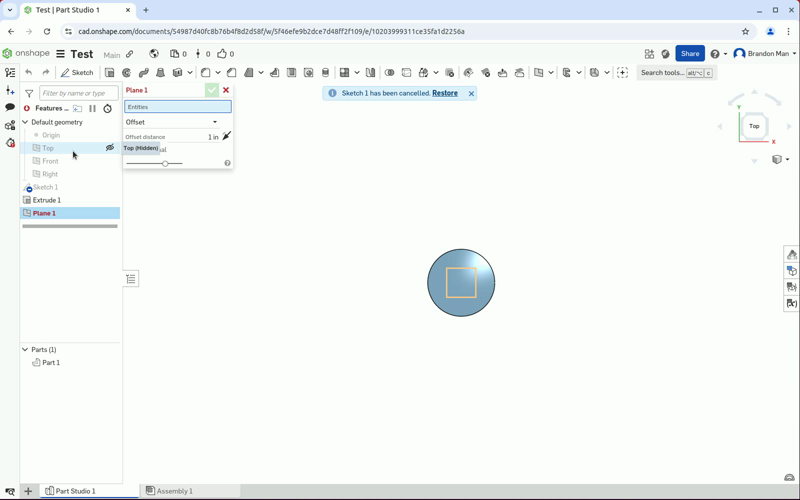
click(73, 150)
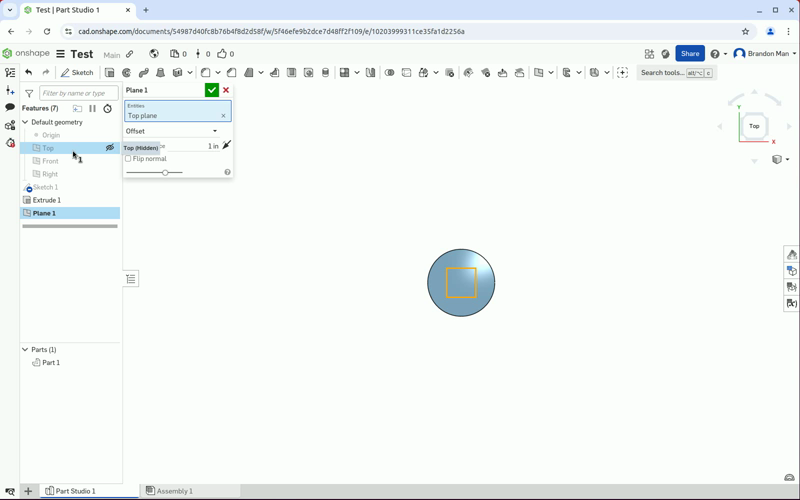
key(tab, 2)
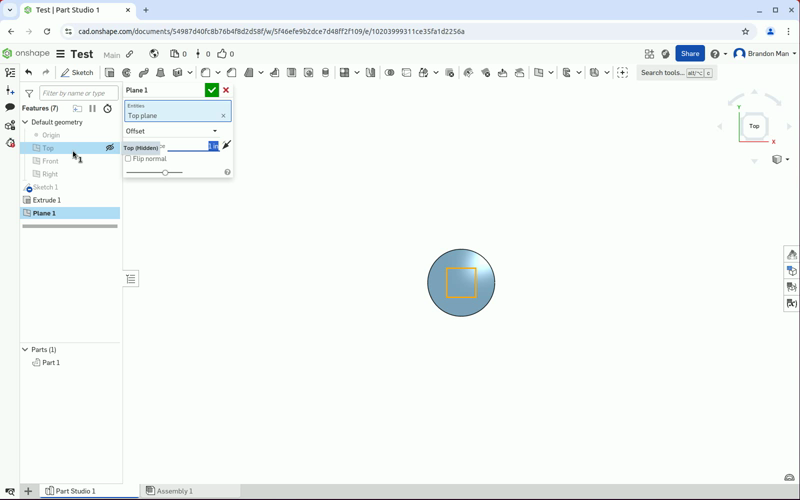
text(21.66)
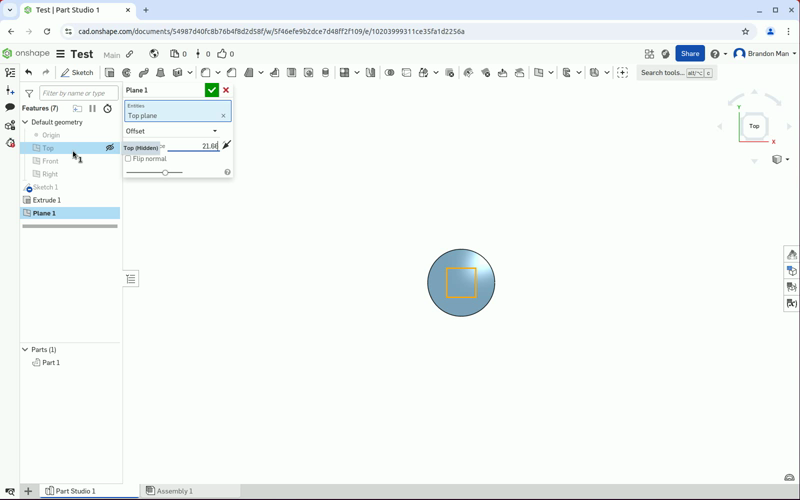
key(enter, 2)
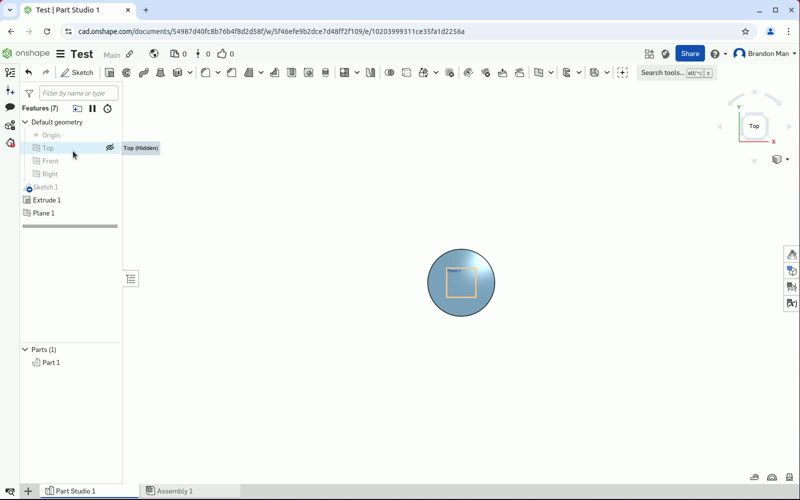
key(shift+s)
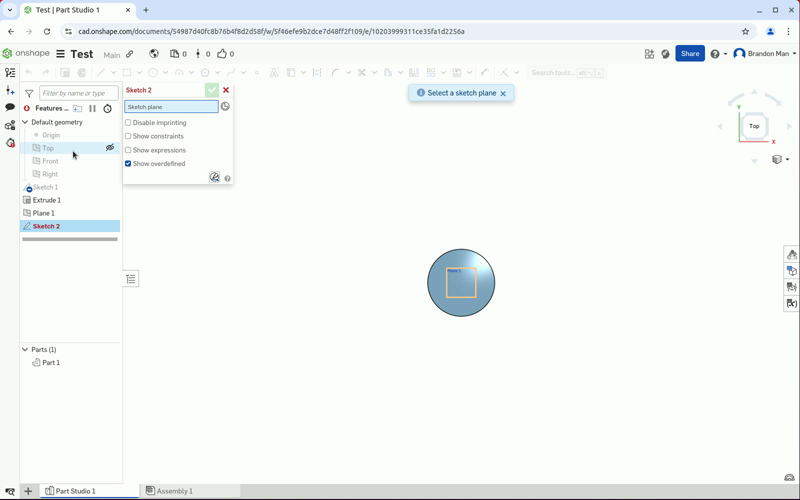
mouse_move(73, 215)
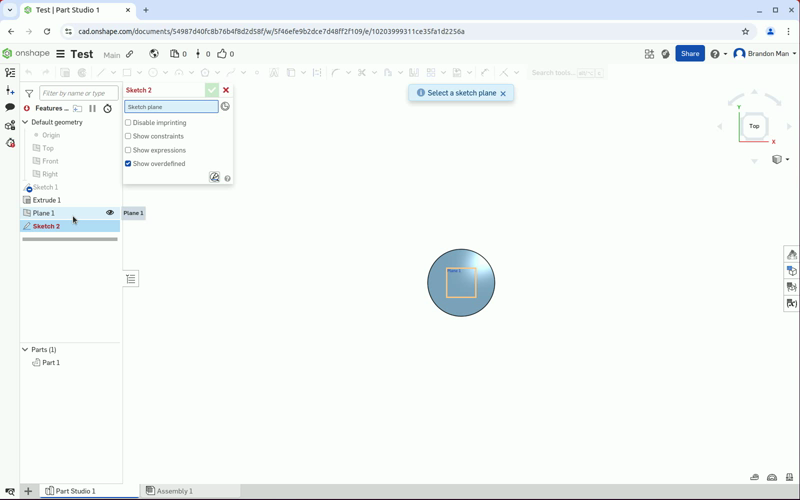
click(73, 215)
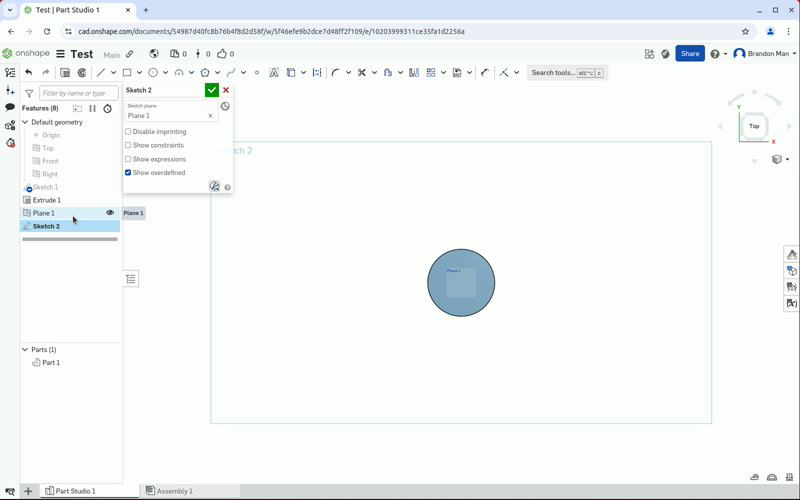
mouse_move(73, 352)
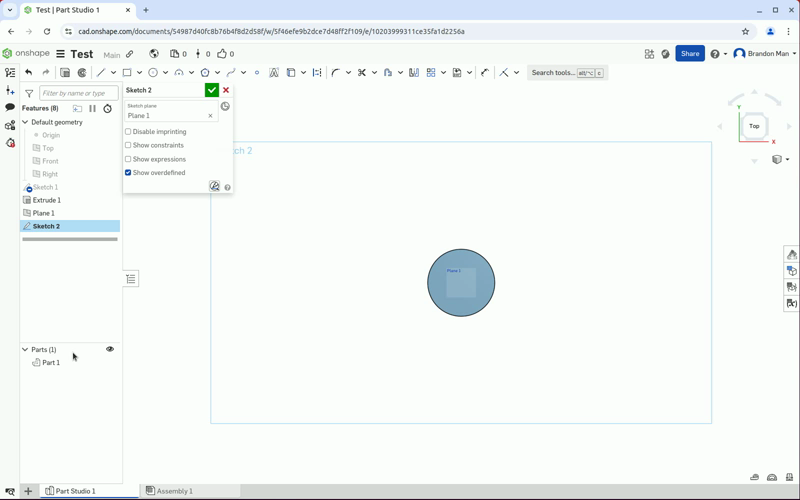
key(y)
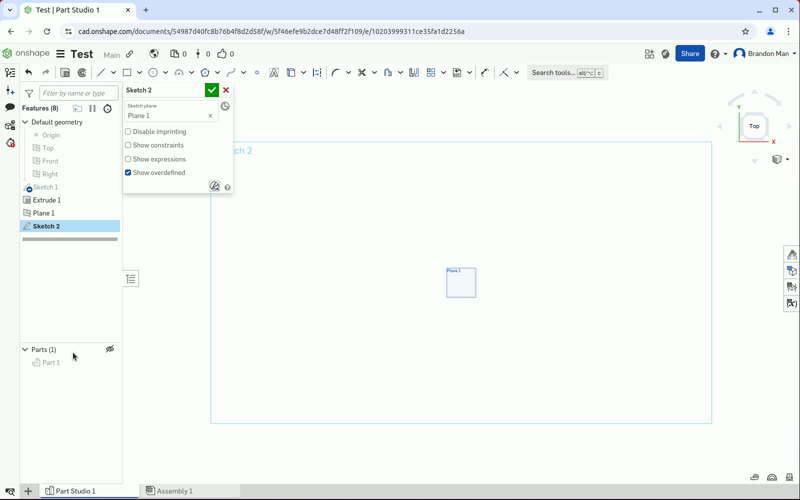
key(c)
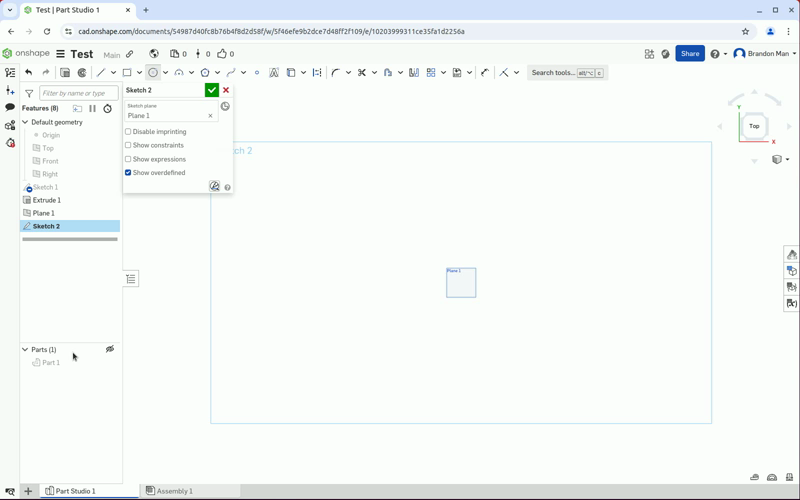
key_down(shift)
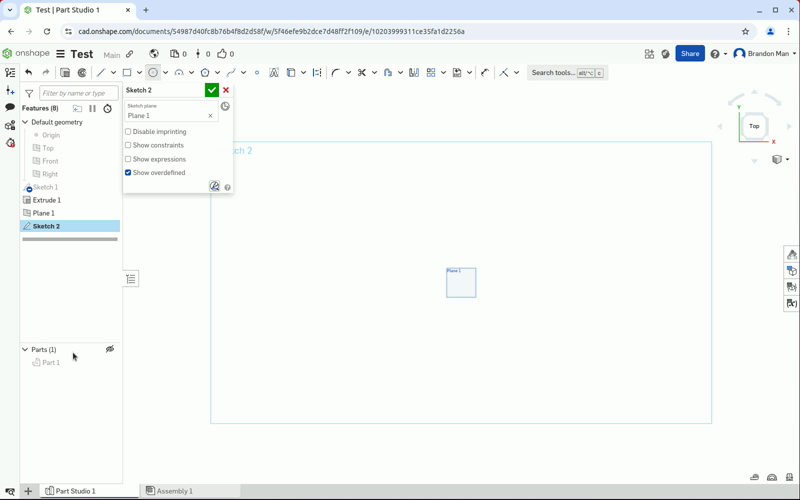
mouse_move(461, 282)
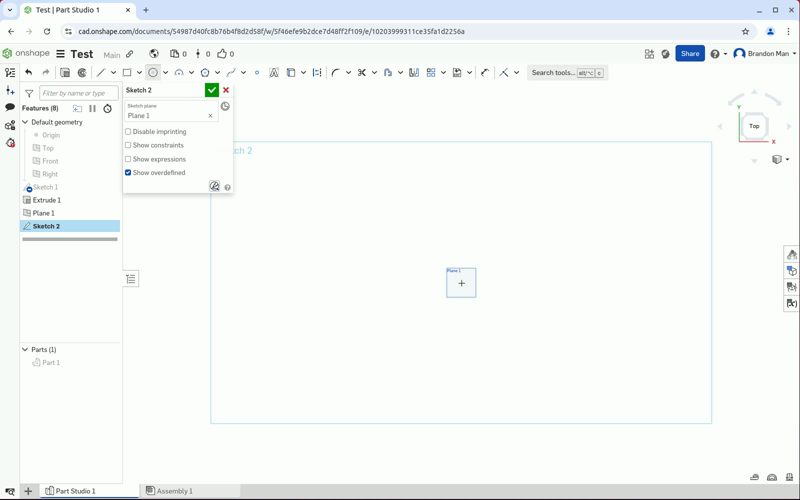
click(461, 282)
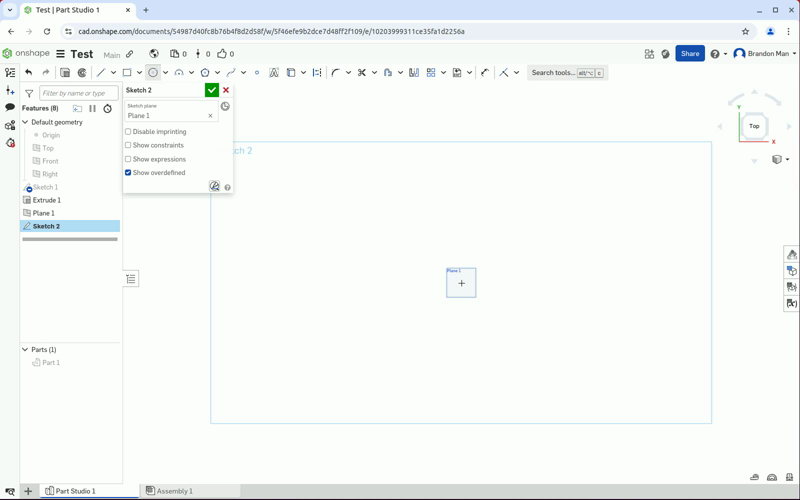
key_up(shift)
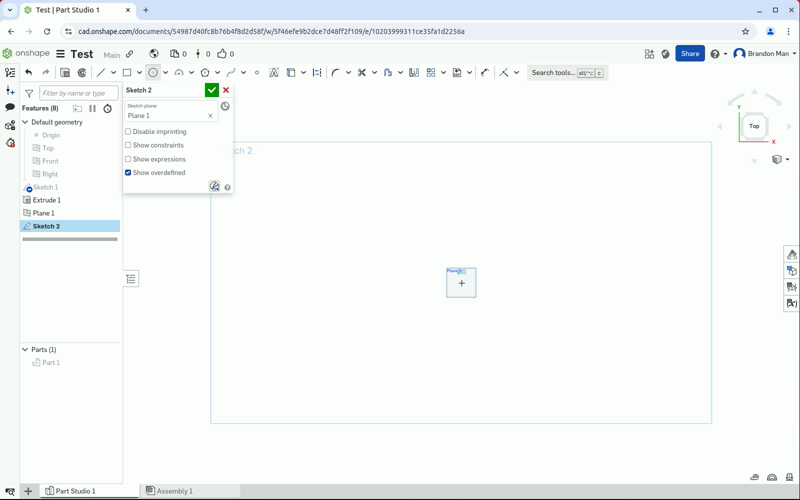
mouse_move(476, 282)
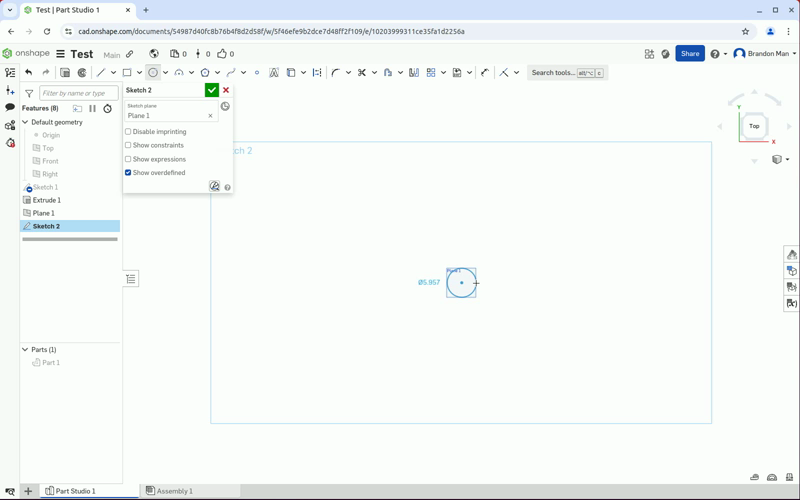
click(476, 282)
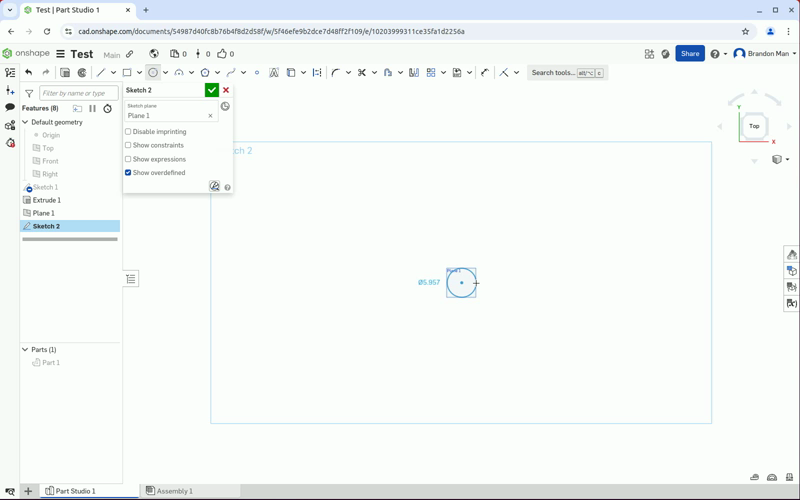
key(esc)
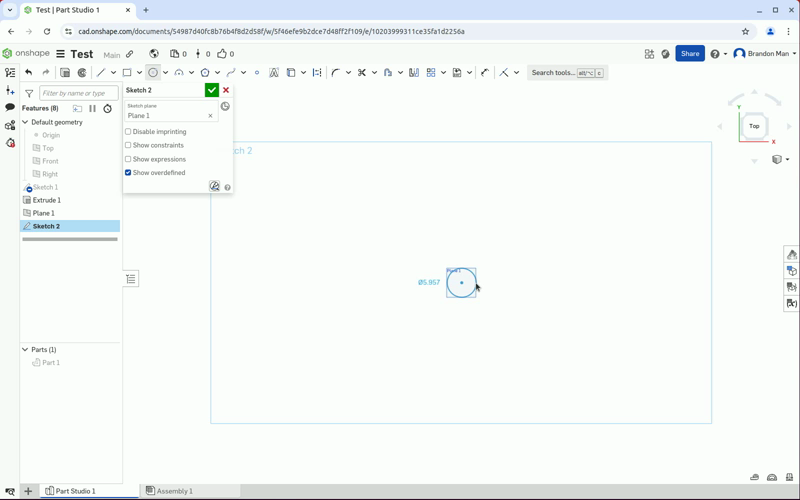
mouse_move(460, 269)
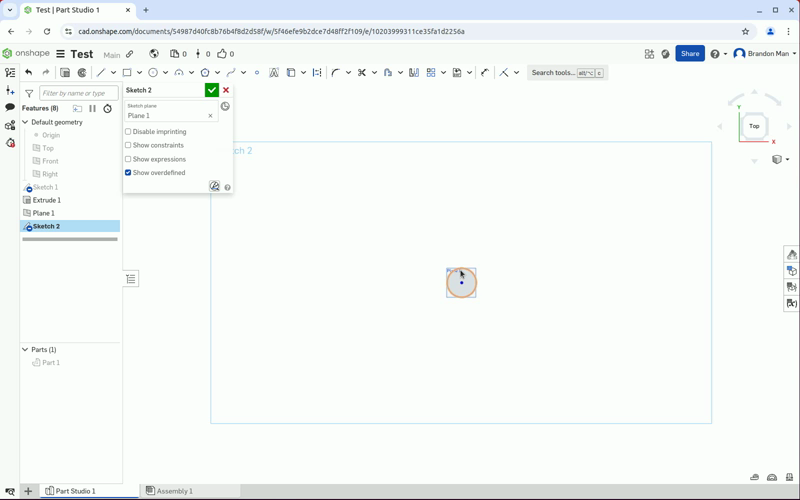
scroll(6)
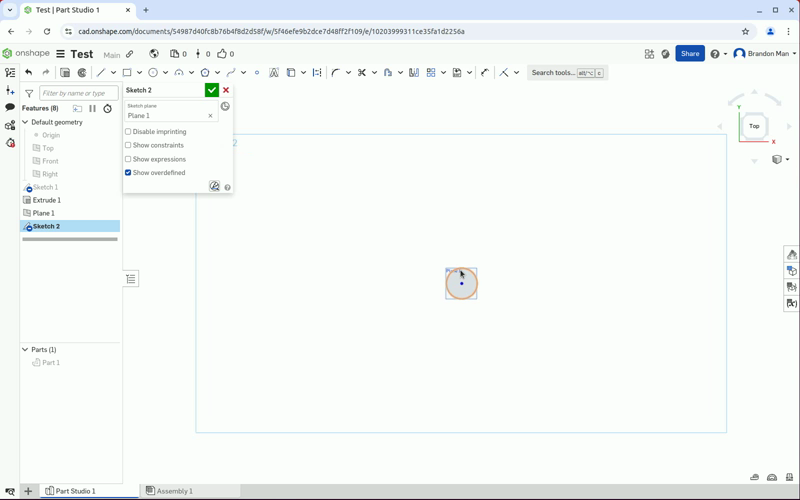
scroll(6)
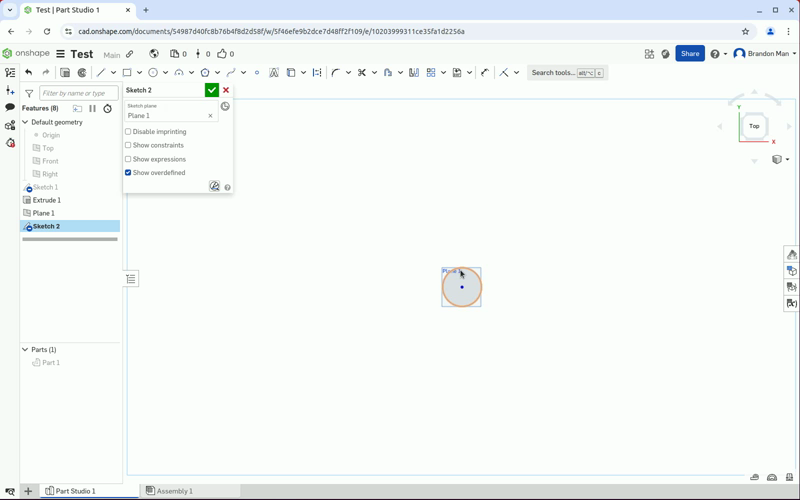
scroll(6)
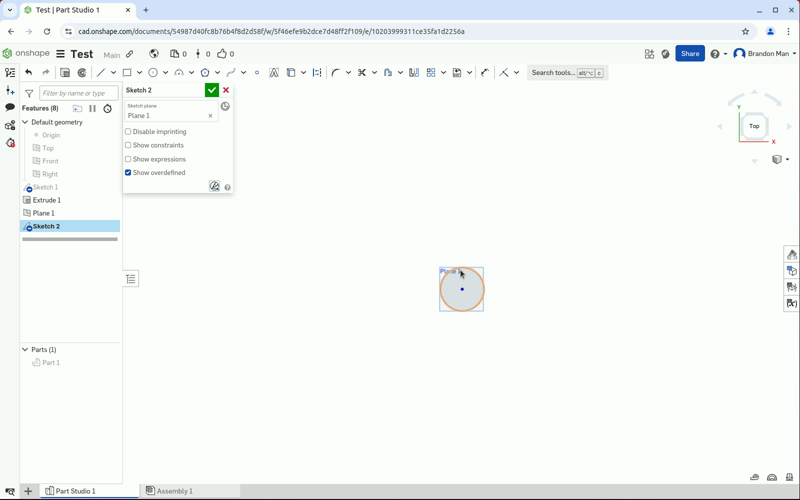
scroll(6)
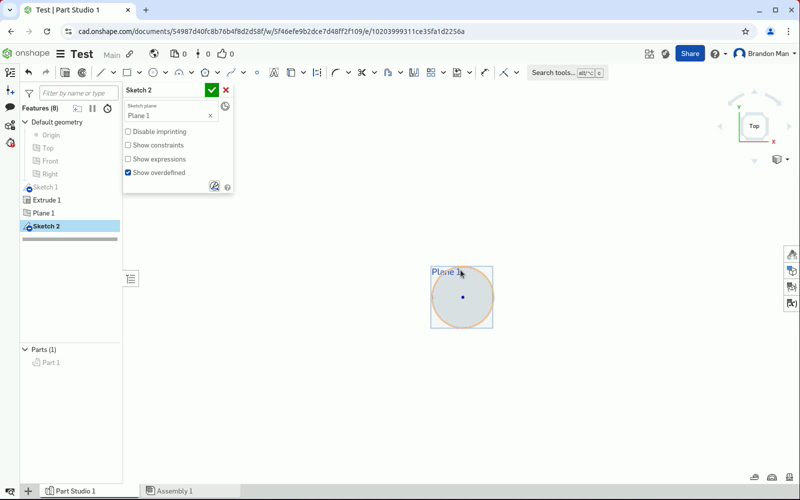
scroll(6)
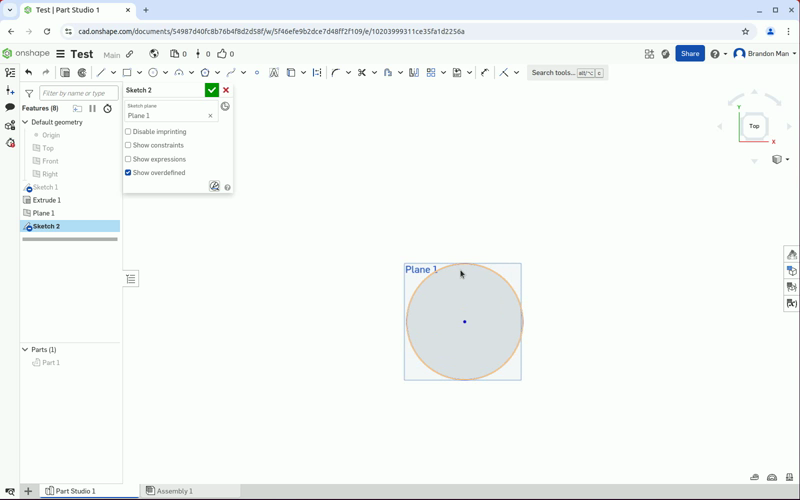
scroll(6)
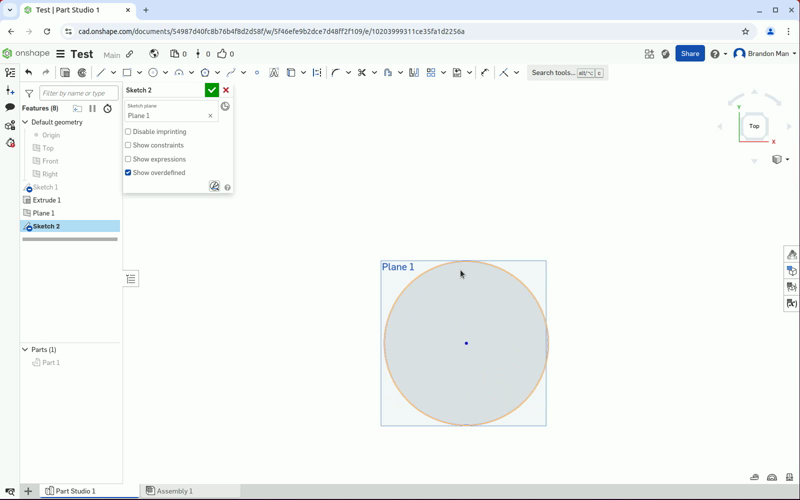
scroll(6)
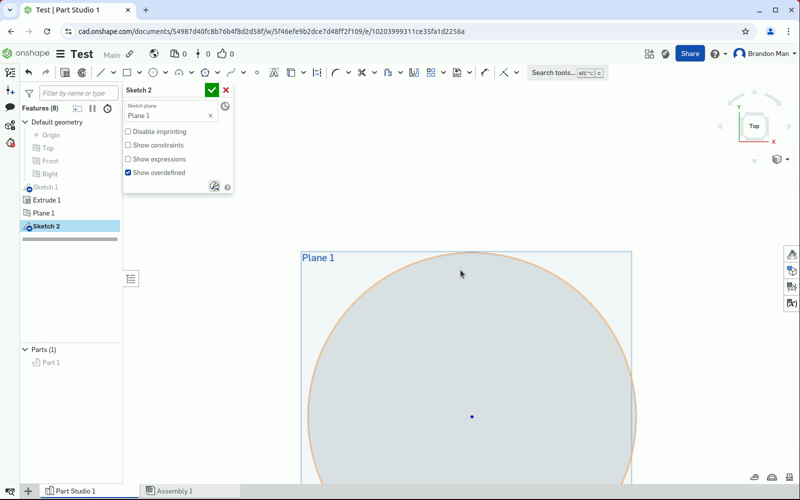
click(460, 269)
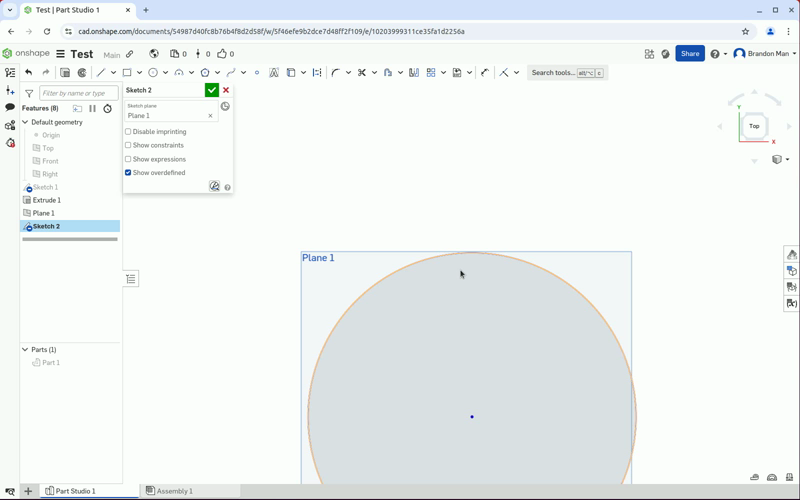
scroll(-6)
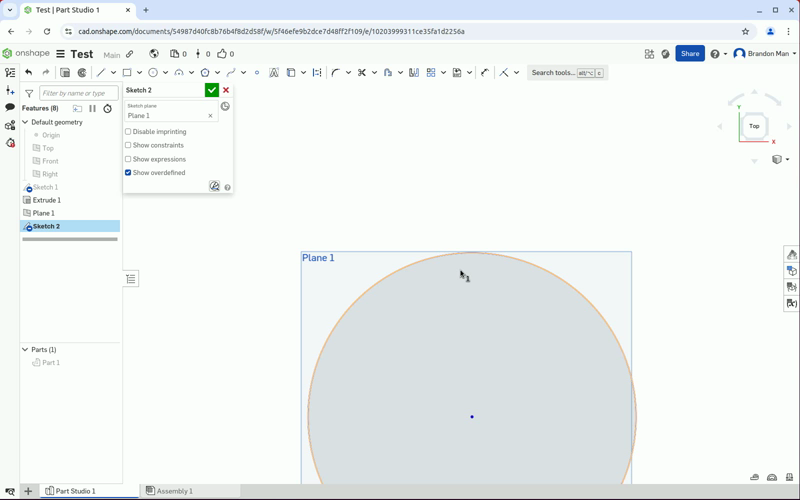
scroll(-6)
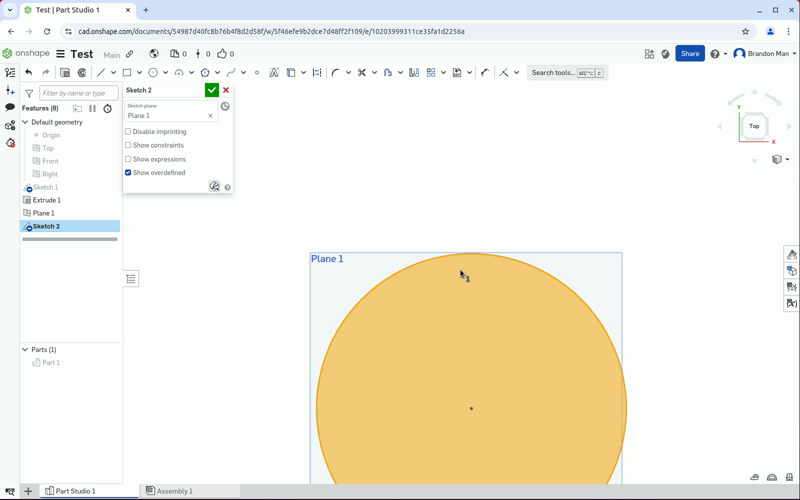
scroll(-6)
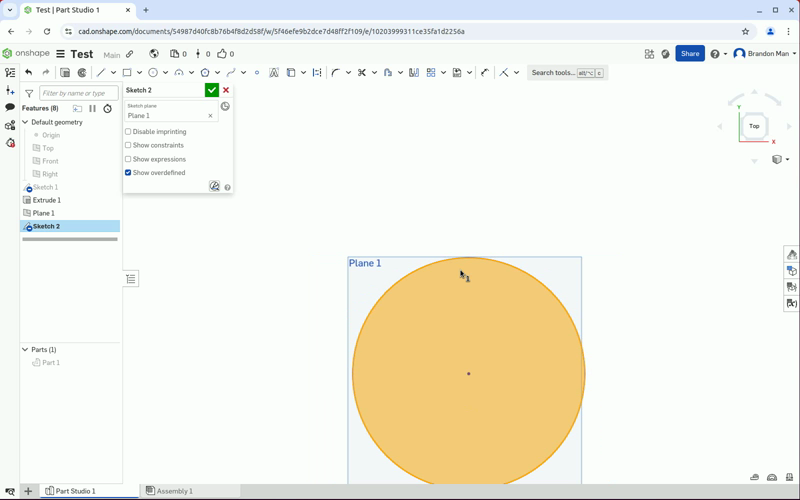
scroll(-6)
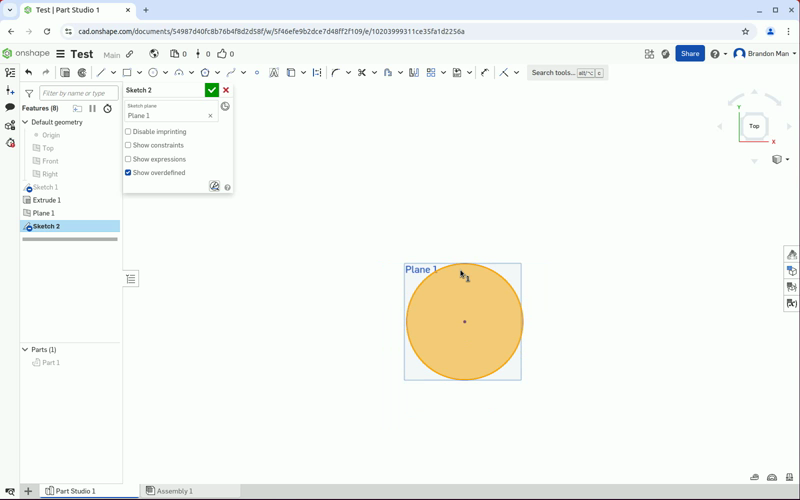
scroll(-6)
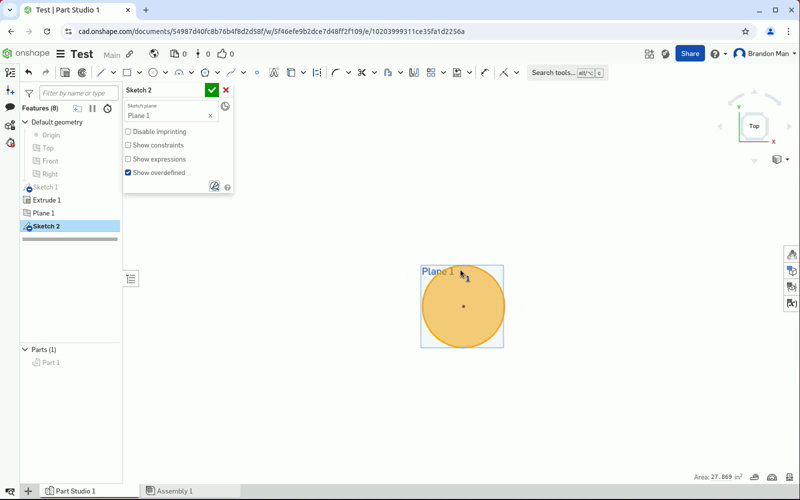
scroll(-6)
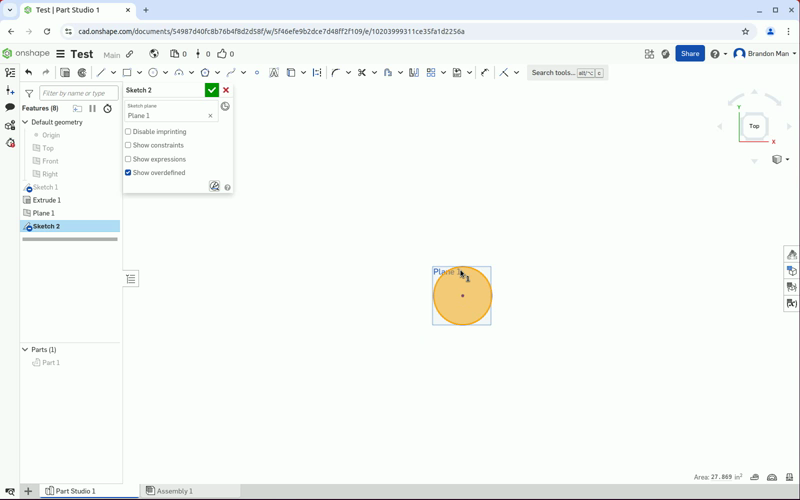
scroll(-6)
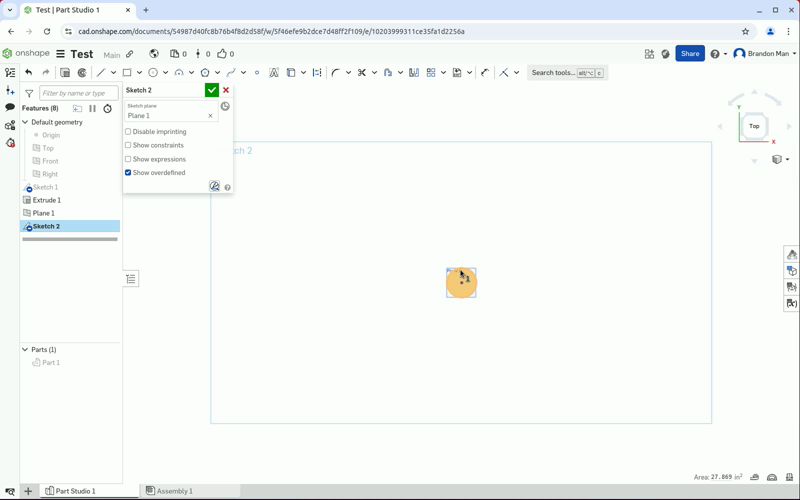
mouse_move(73, 352)
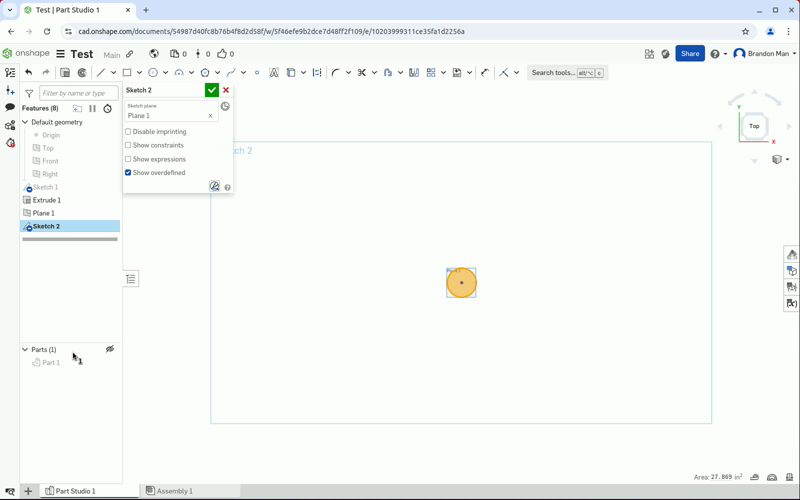
key(shift+y)
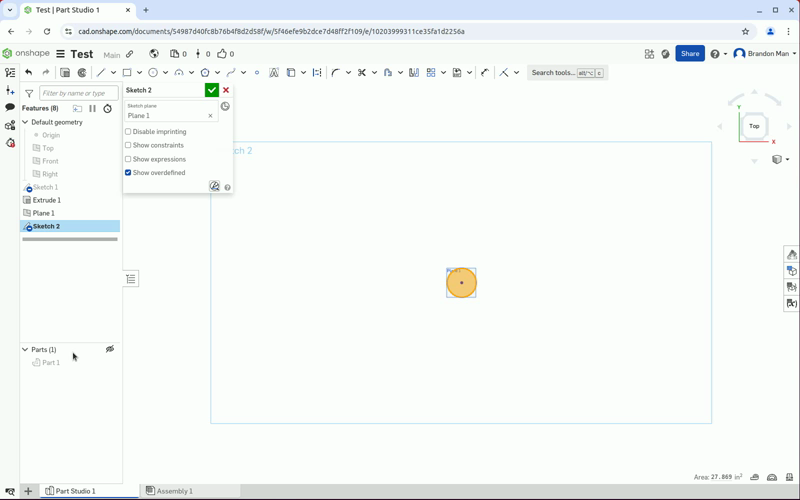
key(shift+e)
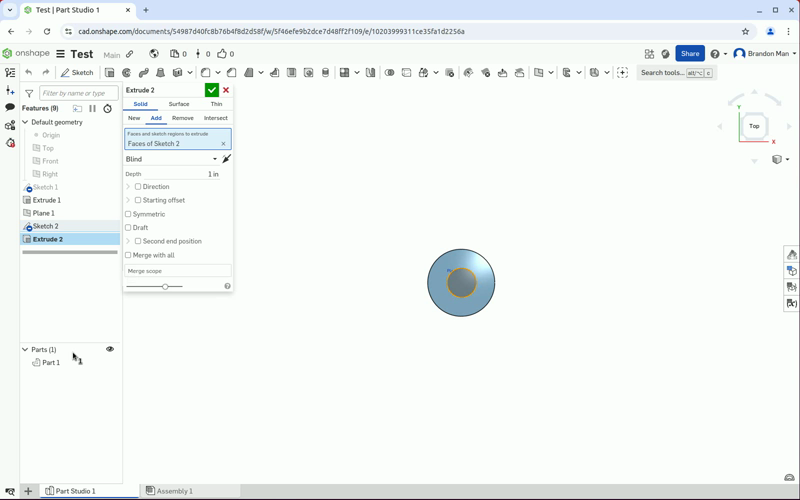
mouse_move(143, 106)
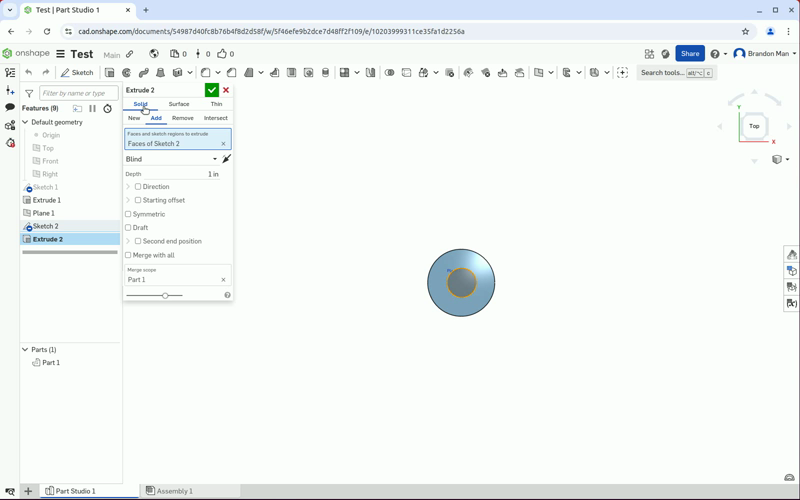
click(143, 106)
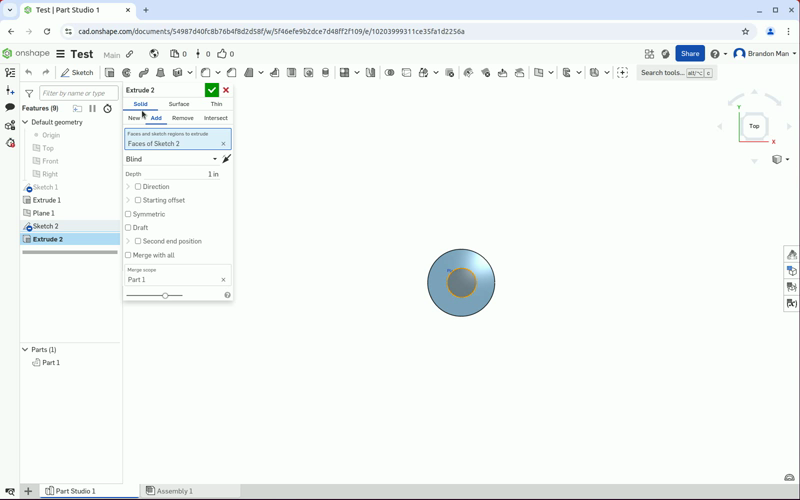
mouse_move(137, 120)
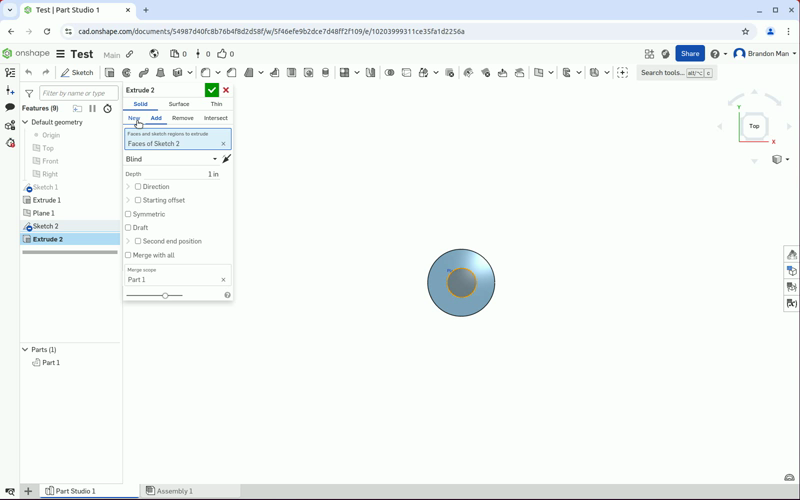
click(137, 120)
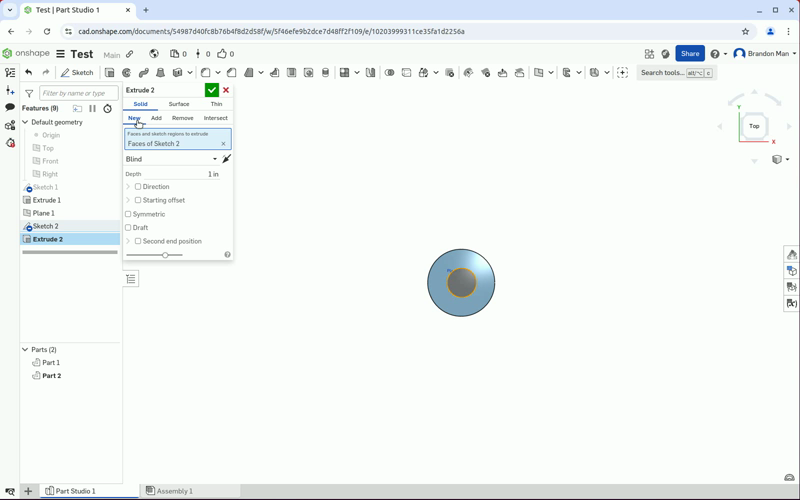
key(tab, 4)
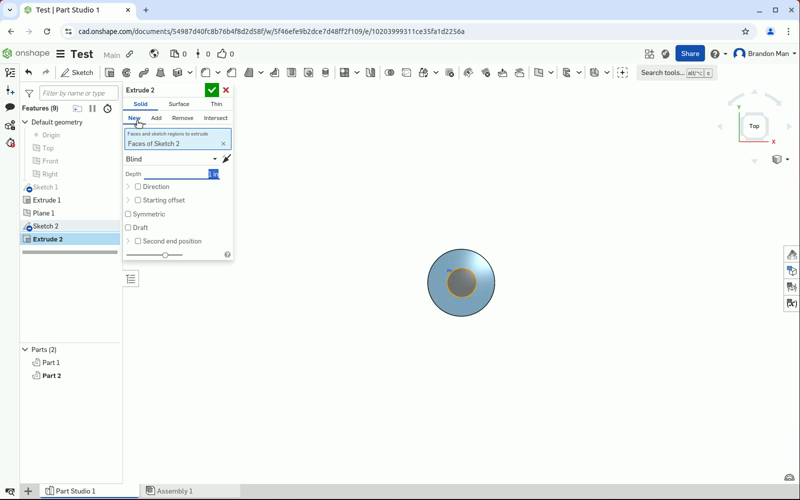
text(1.444)
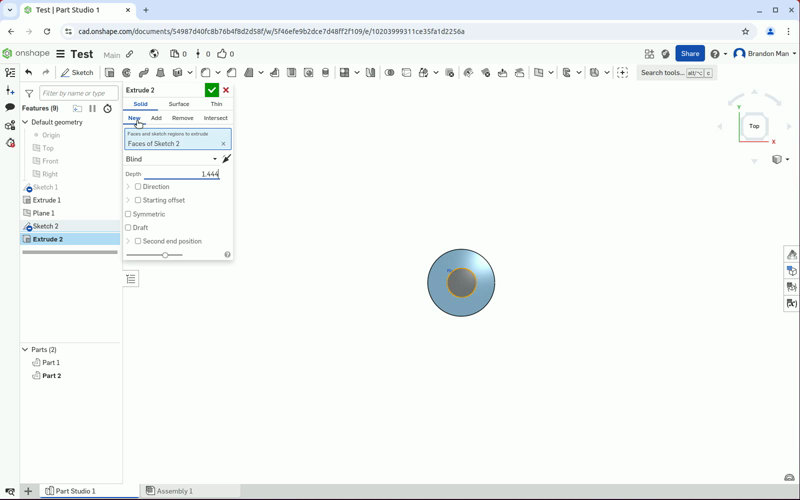
key(enter)
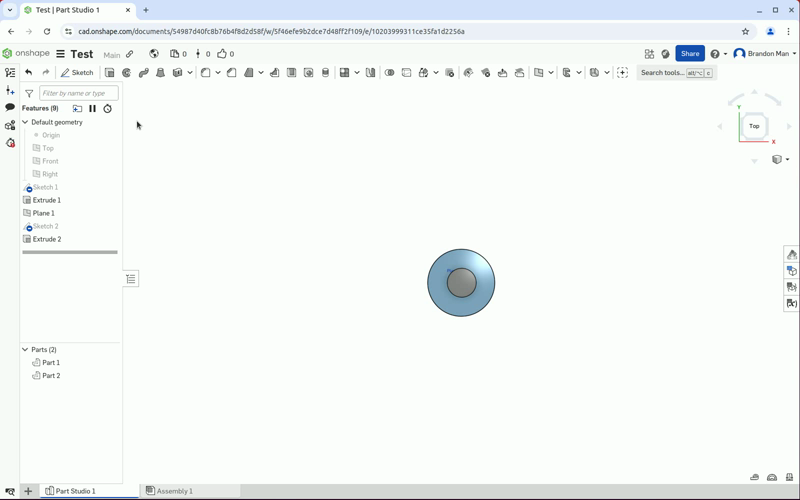
key(shift+h)
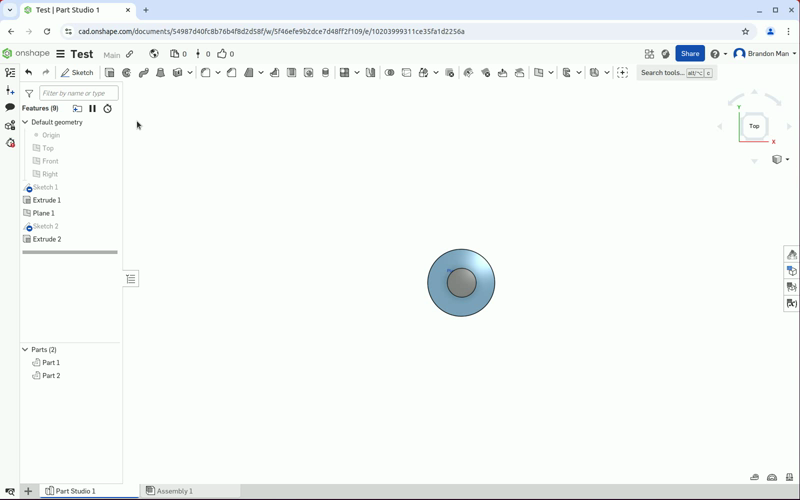
key(shift+h)
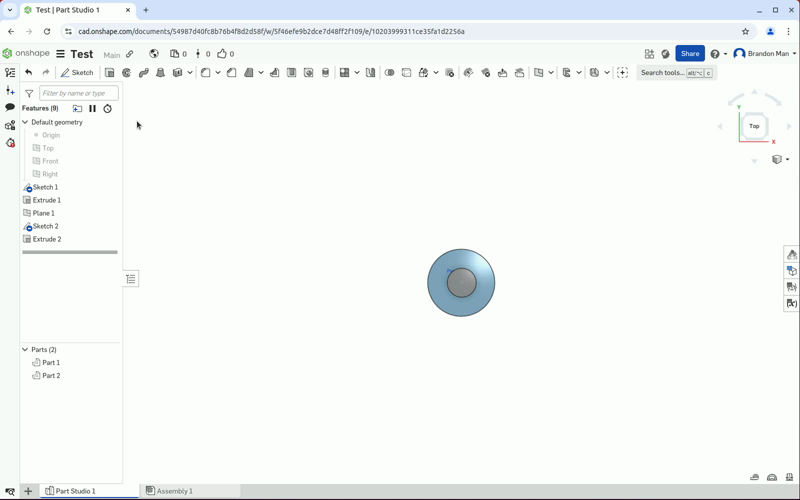
key(shift+7)
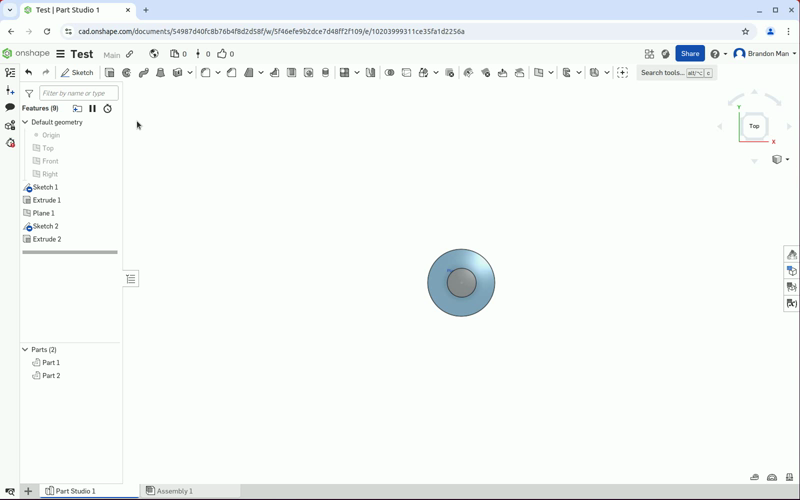
key(up, 3)
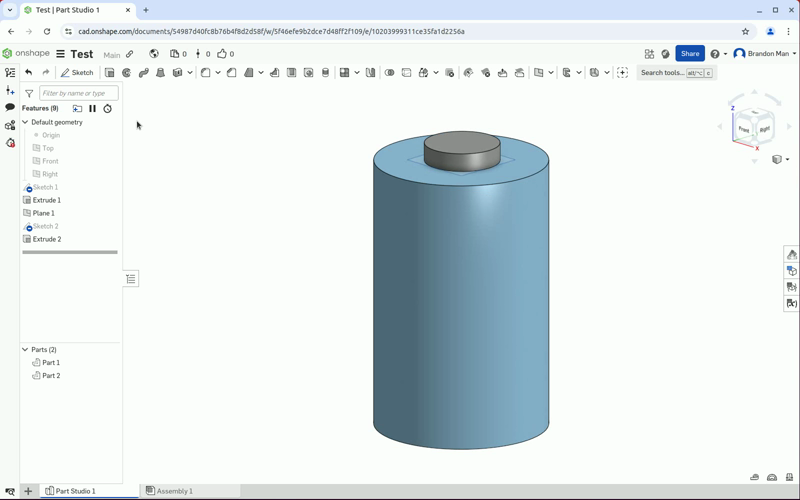
key(left, 3)
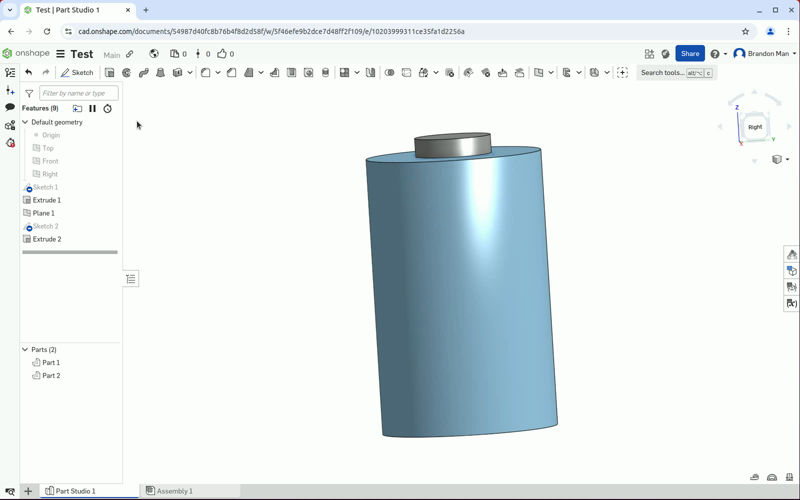
key(right, 3)
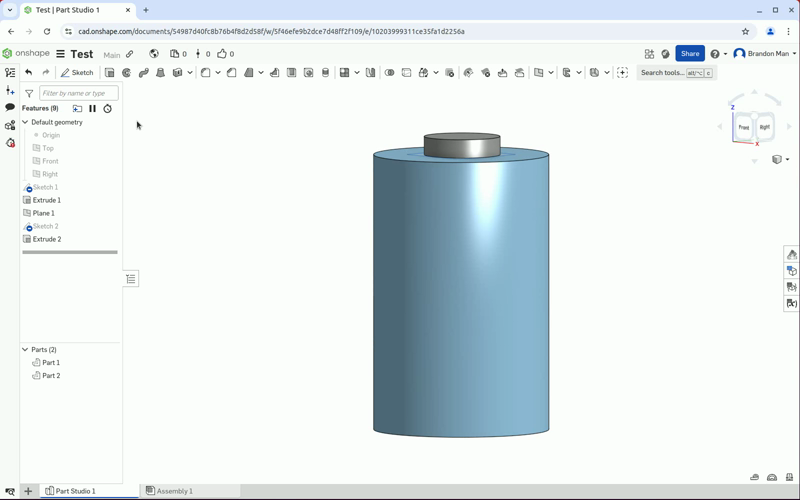
key(down, 3)
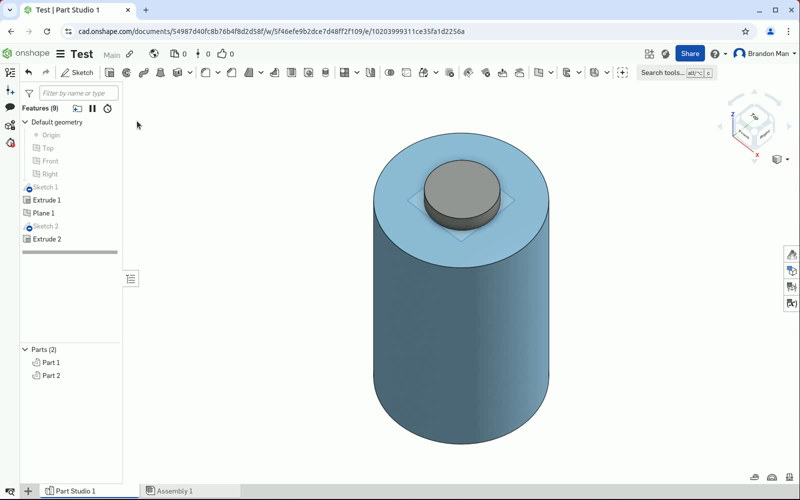
mouse_move(73, 189)
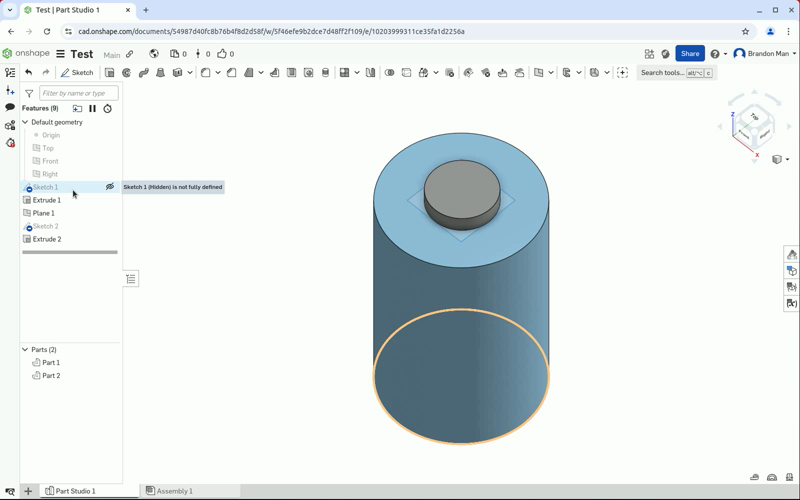
click(73, 189)